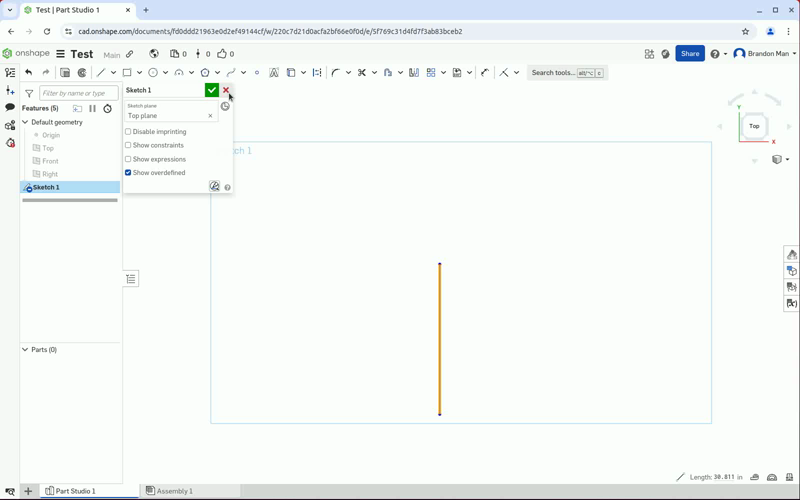
key(shift+h)
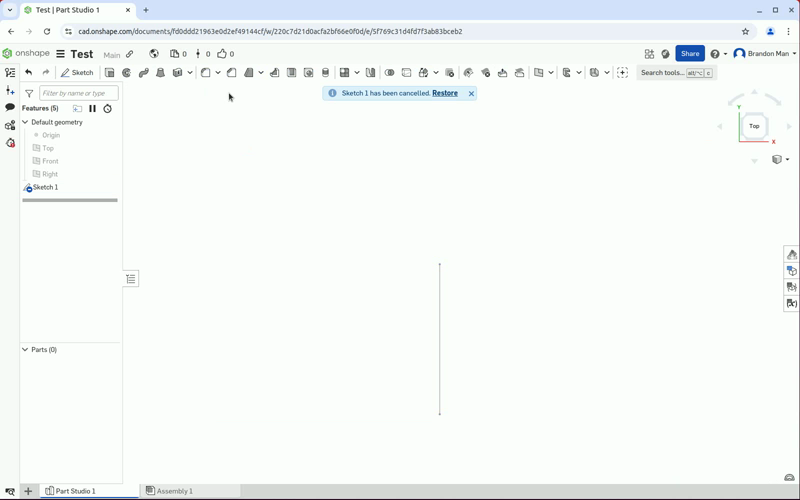
key(shift+s)
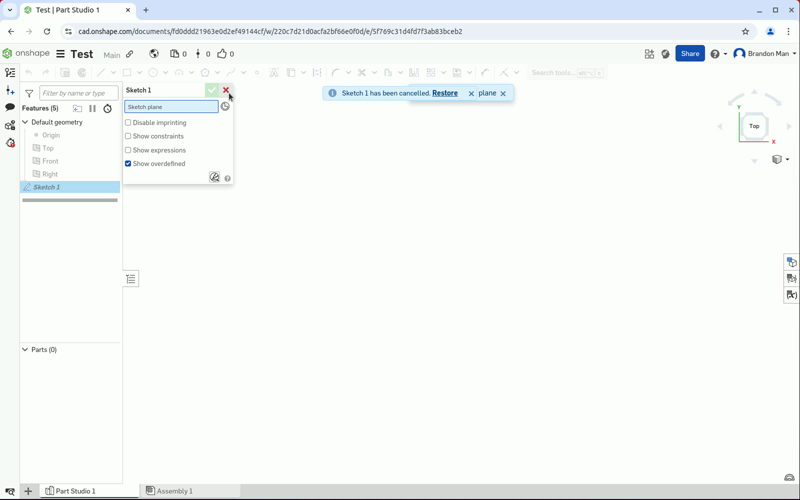
mouse_move(73, 150)
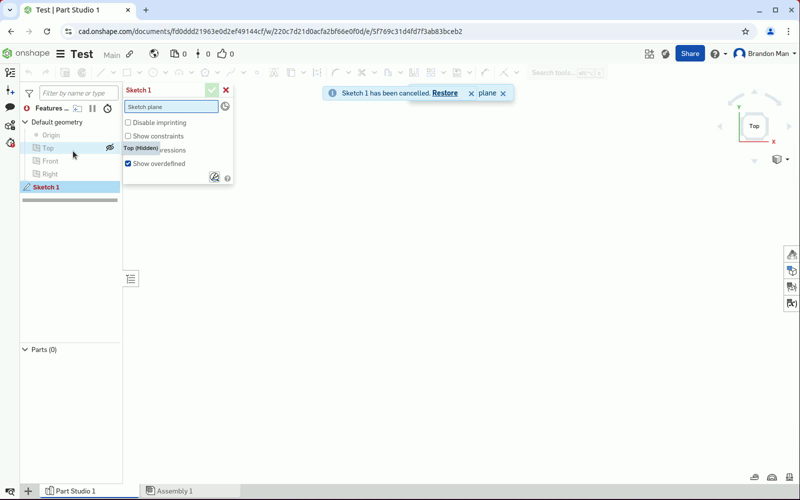
click(73, 150)
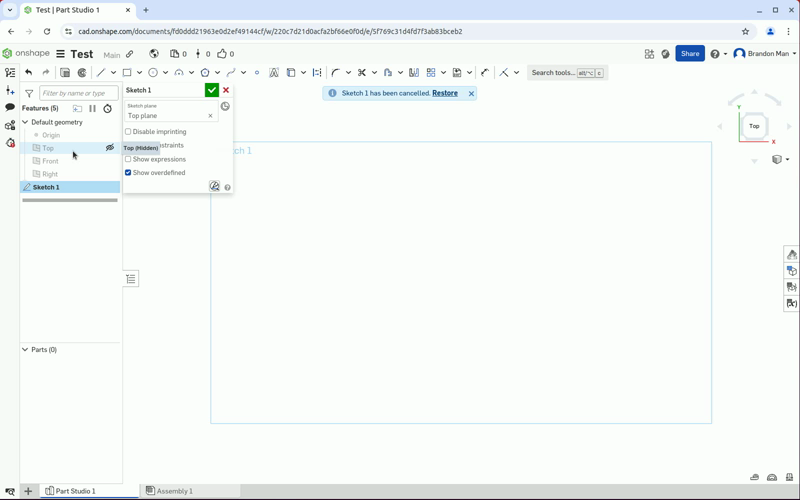
mouse_move(73, 352)
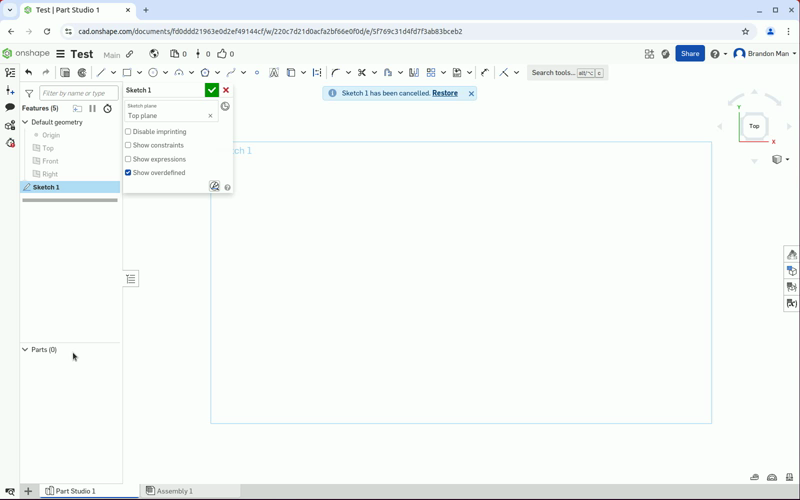
key(y)
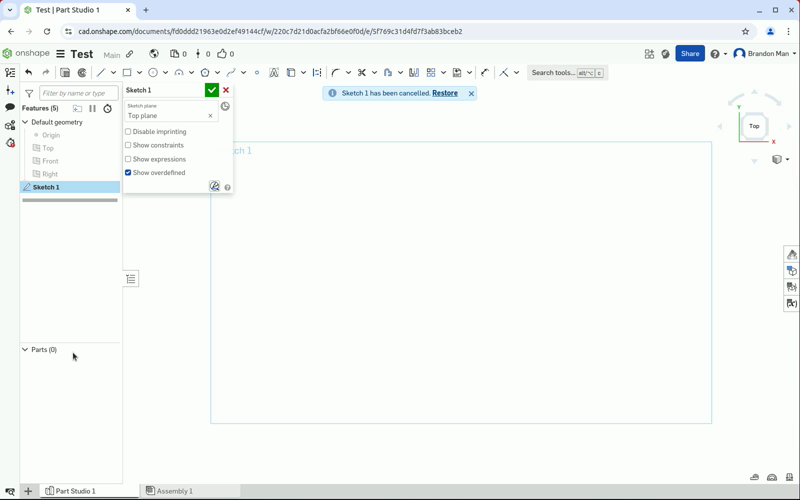
key(c)
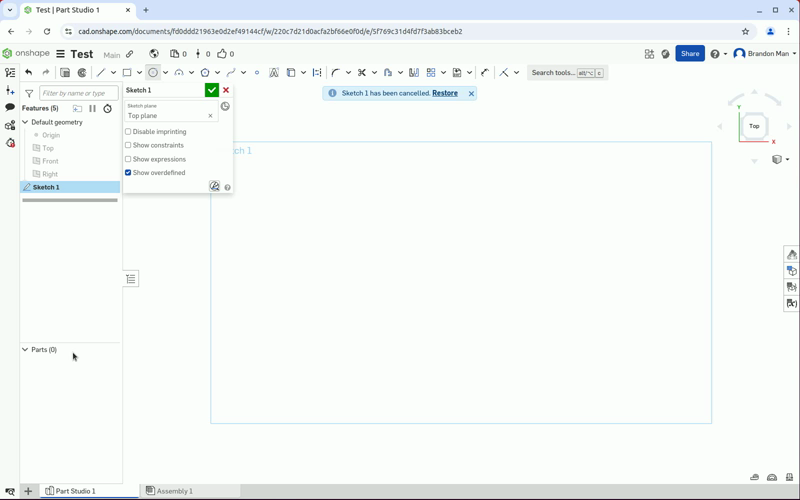
key_down(shift)
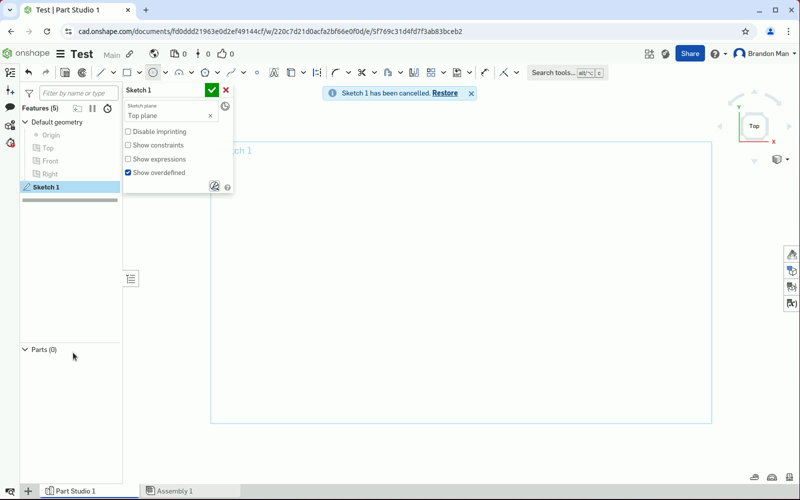
mouse_move(461, 282)
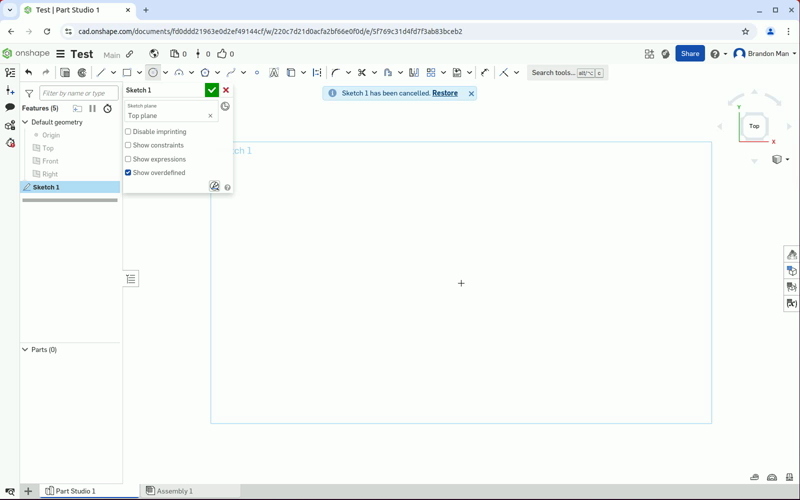
click(461, 282)
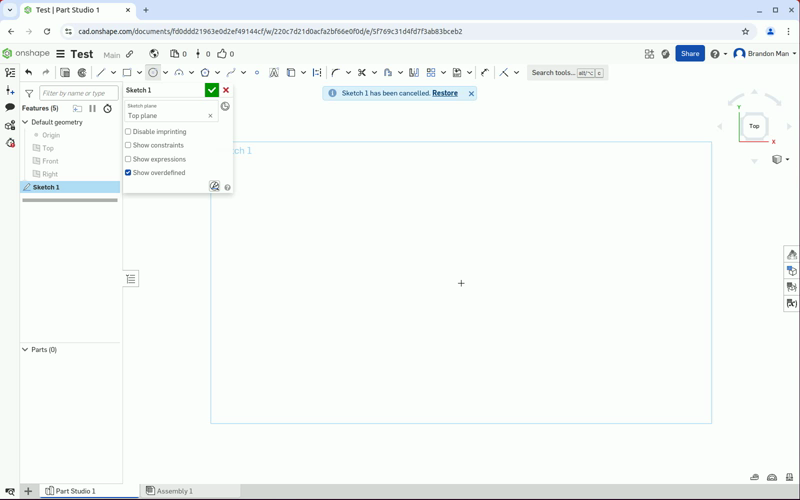
key_up(shift)
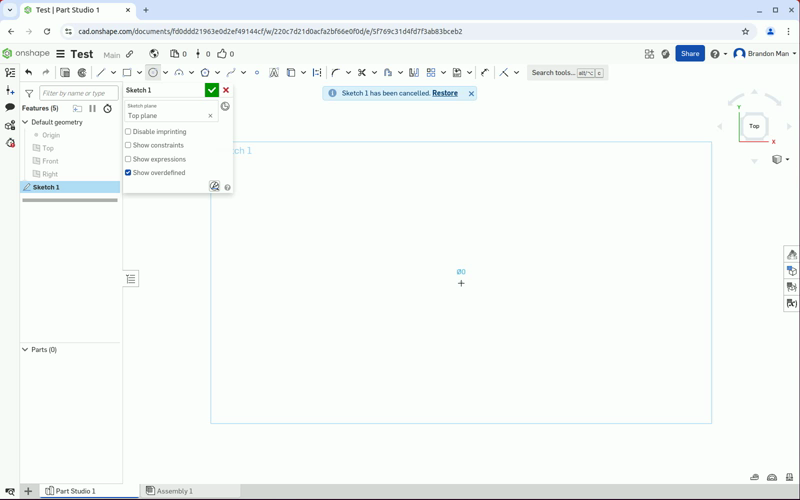
mouse_move(574, 282)
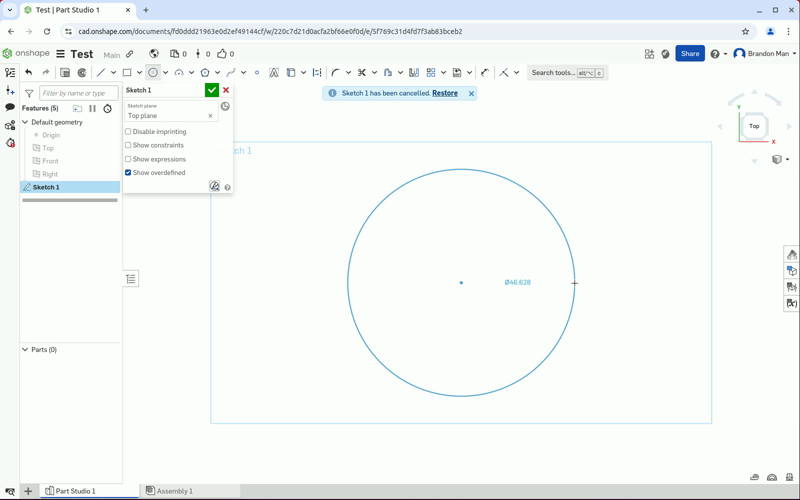
click(574, 282)
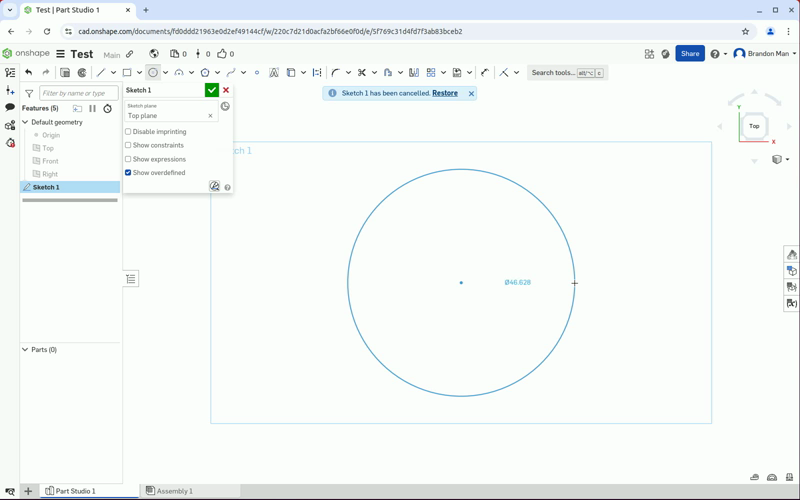
key(esc)
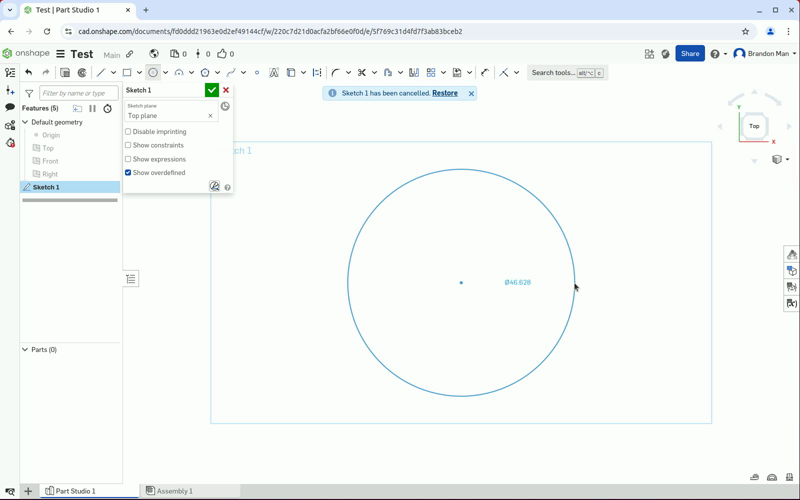
mouse_move(391, 279)
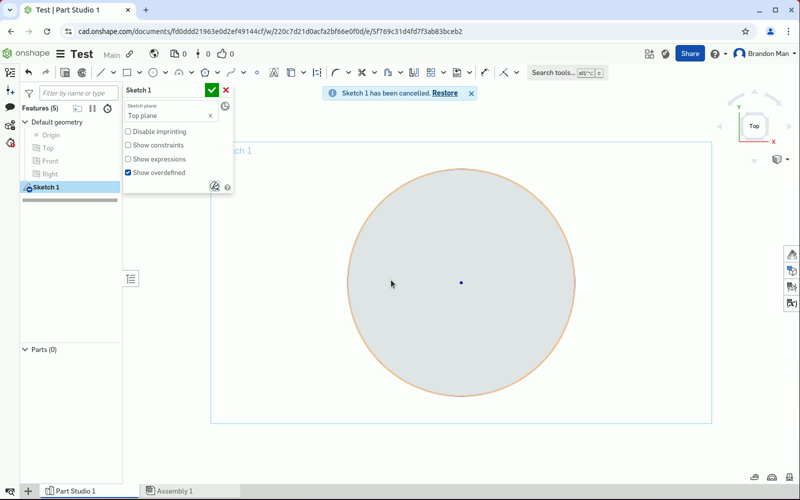
click(391, 279)
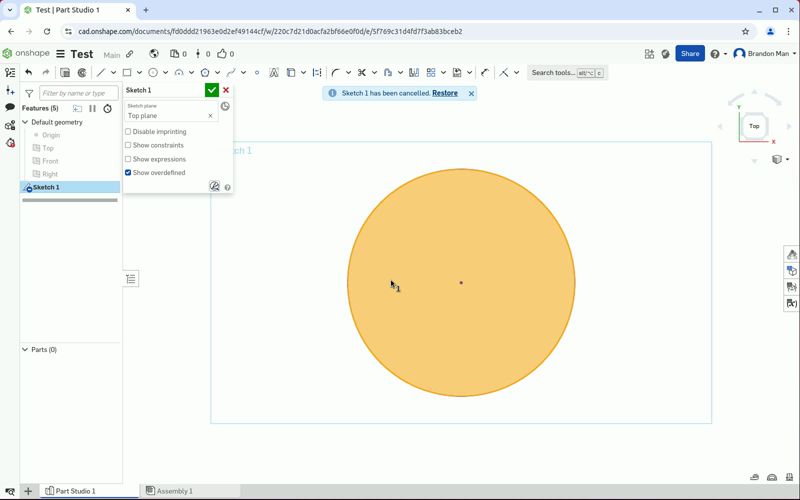
mouse_move(73, 352)
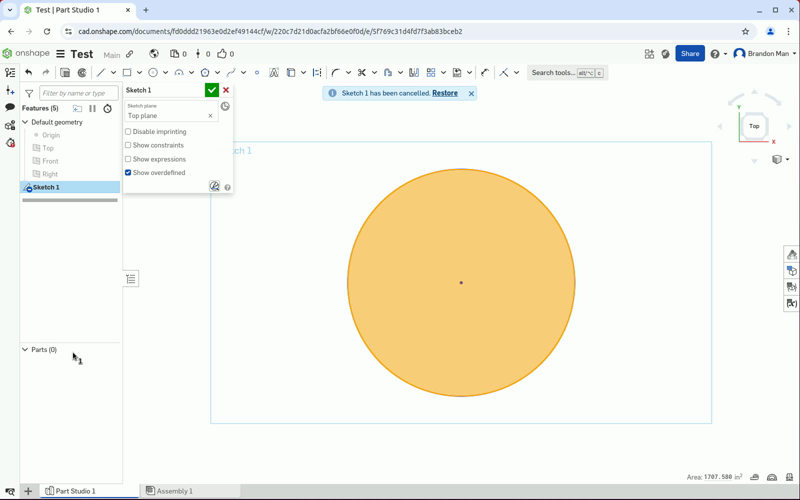
key(shift+y)
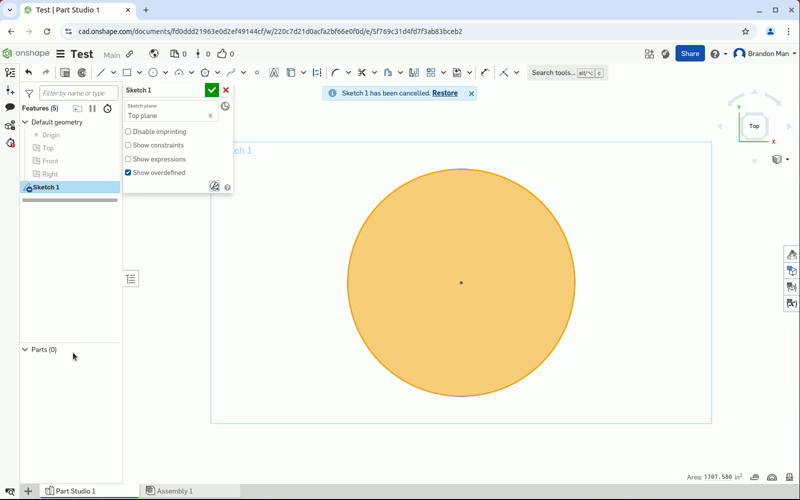
key(shift+e)
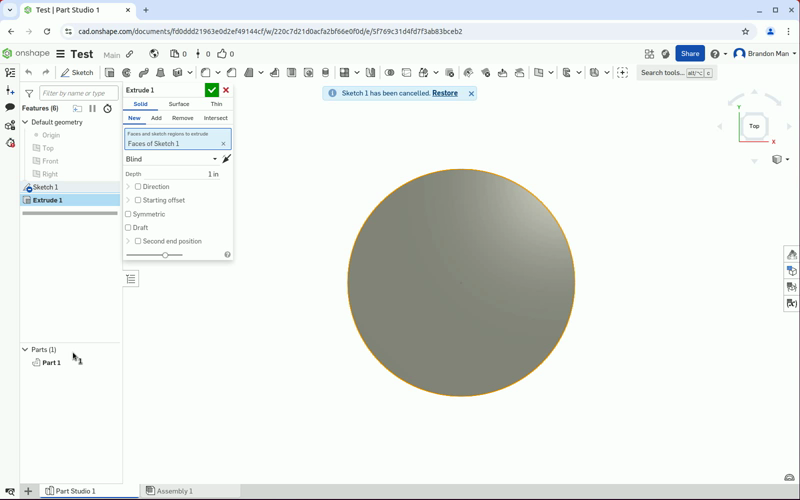
mouse_move(143, 106)
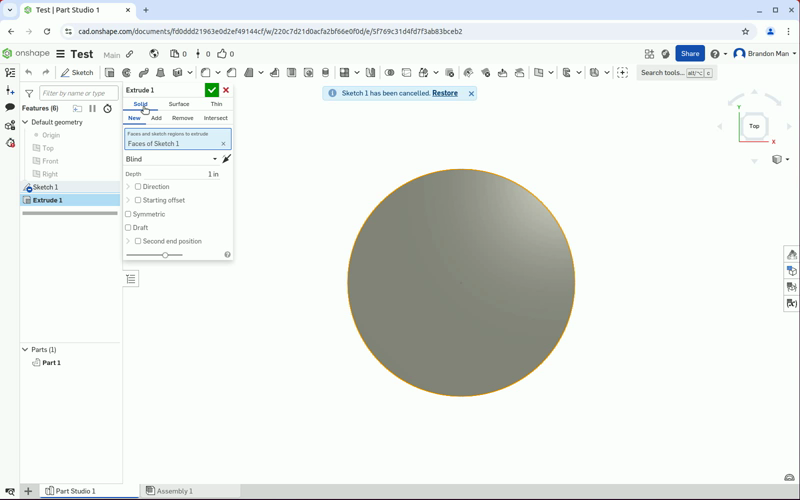
click(143, 106)
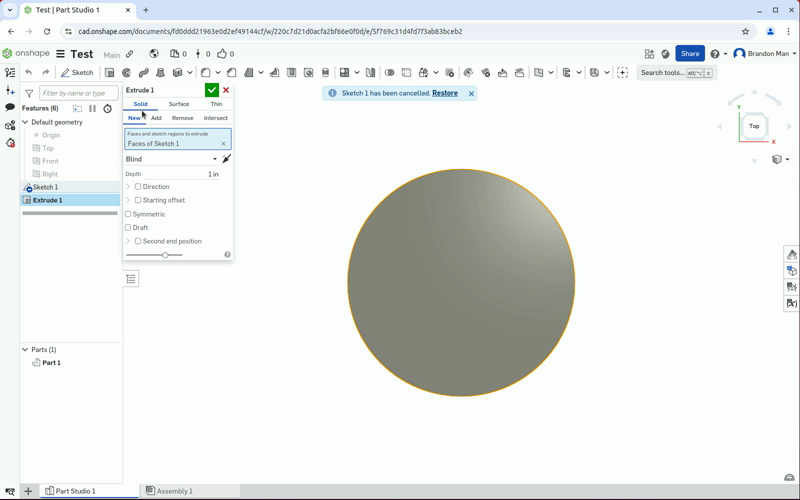
mouse_move(137, 120)
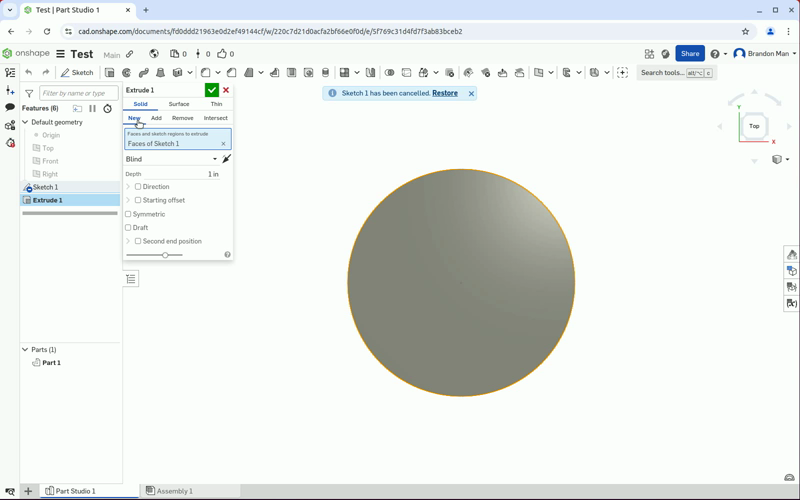
click(137, 120)
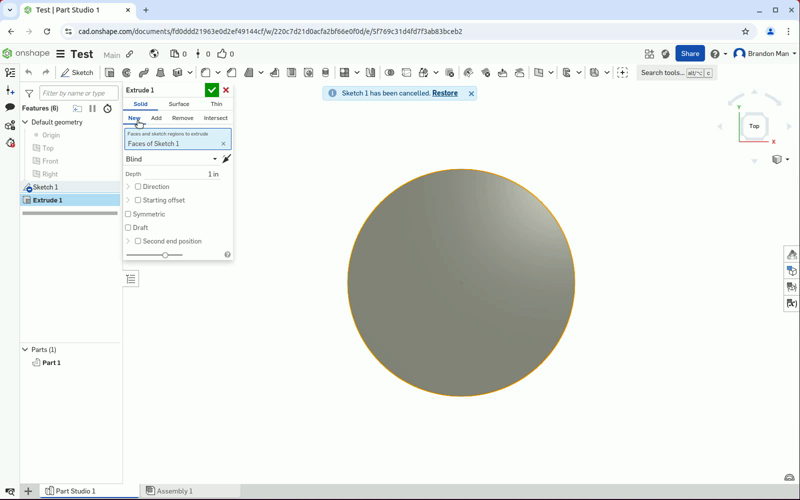
key(tab, 4)
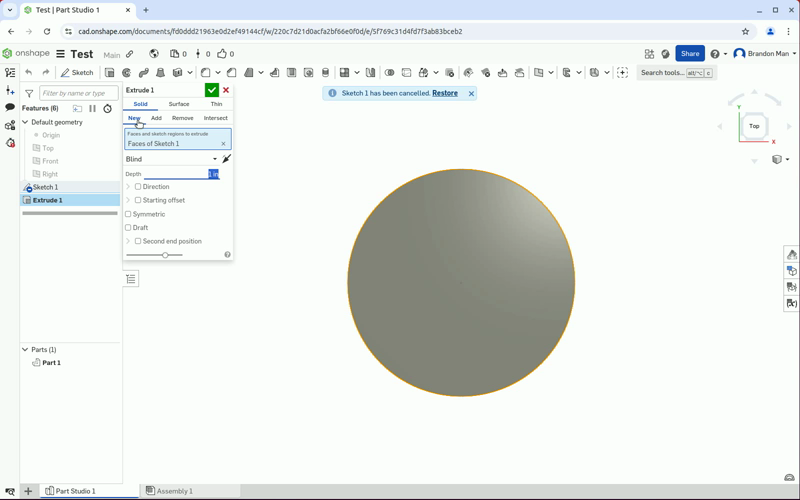
text(1.685)
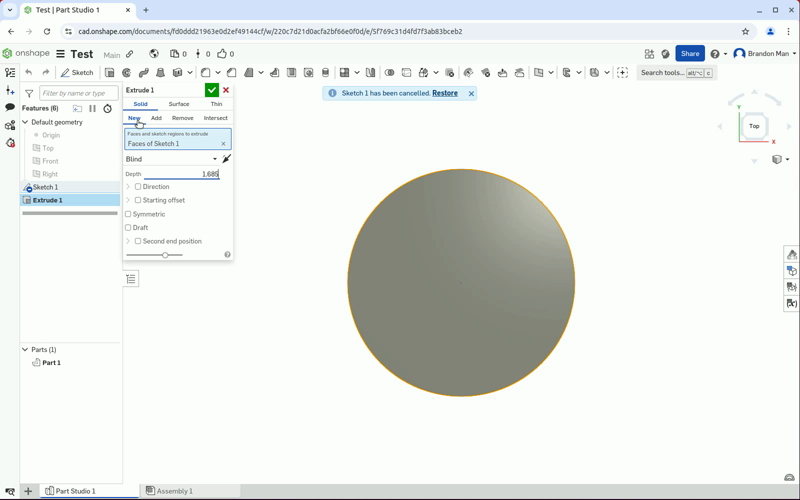
key(enter)
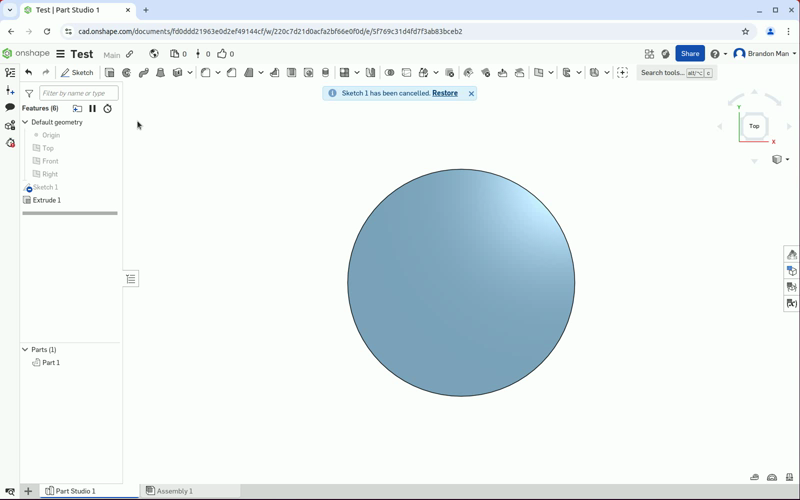
key(shift+h)
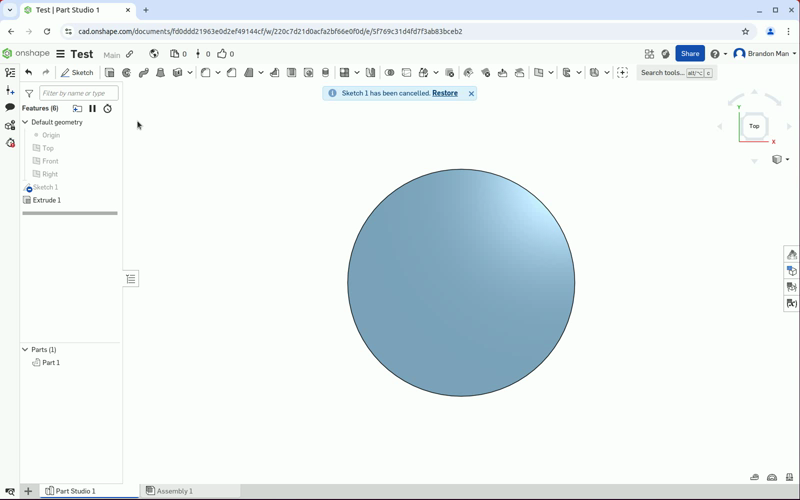
key(shift+h)
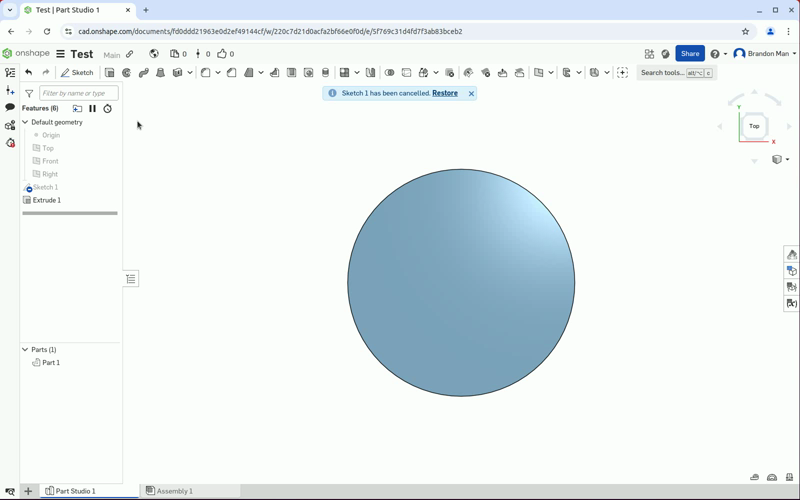
mouse_move(73, 189)
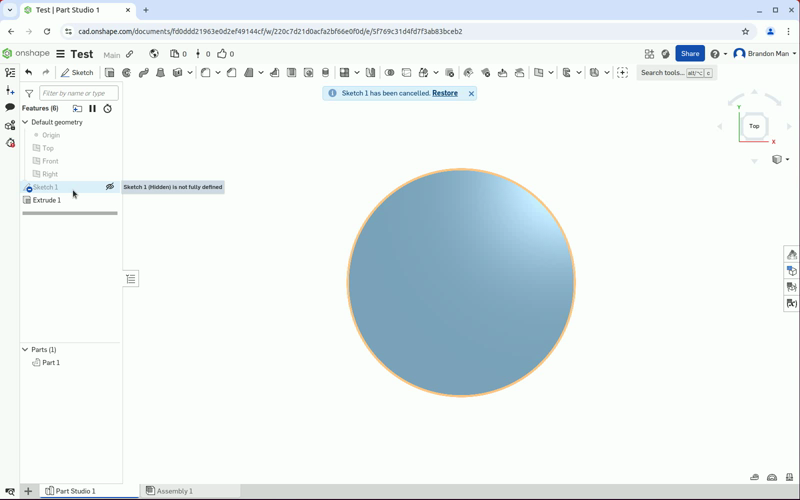
click(73, 189)
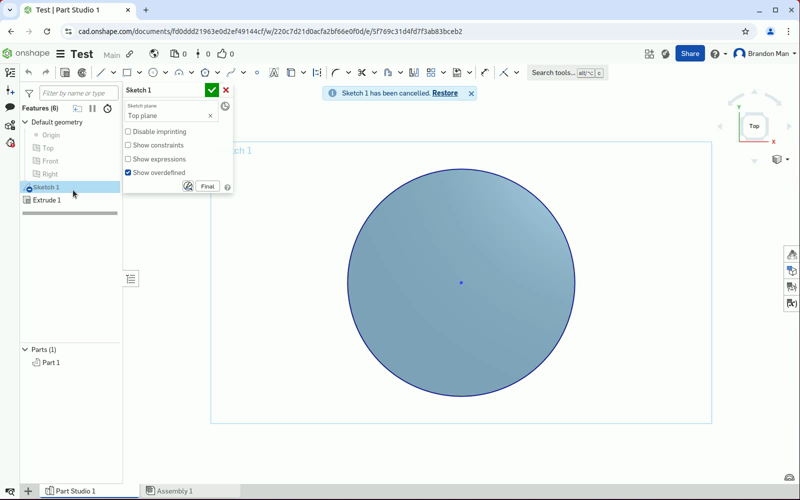
mouse_move(229, 92)
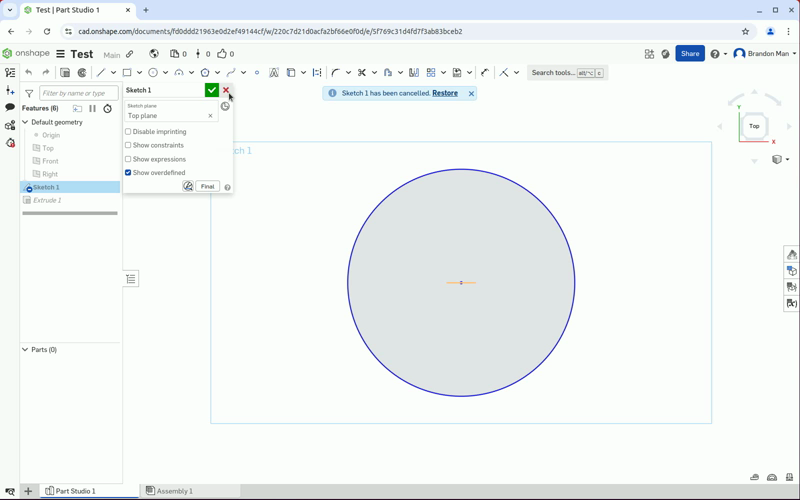
click(229, 92)
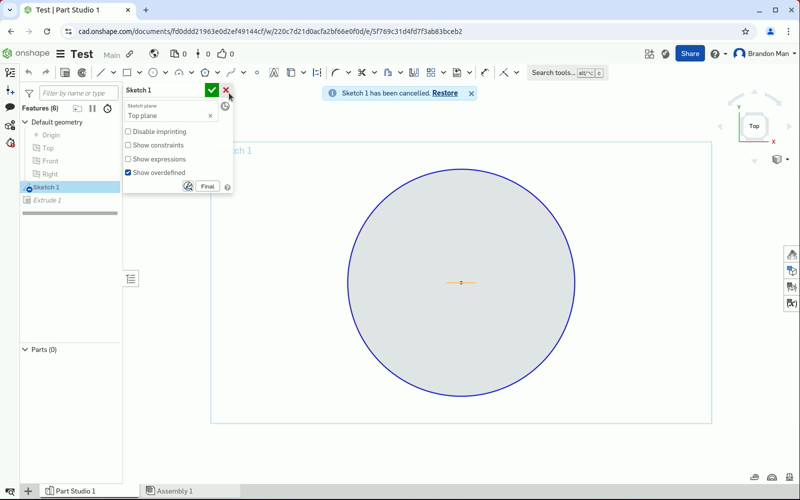
key(shift+s)
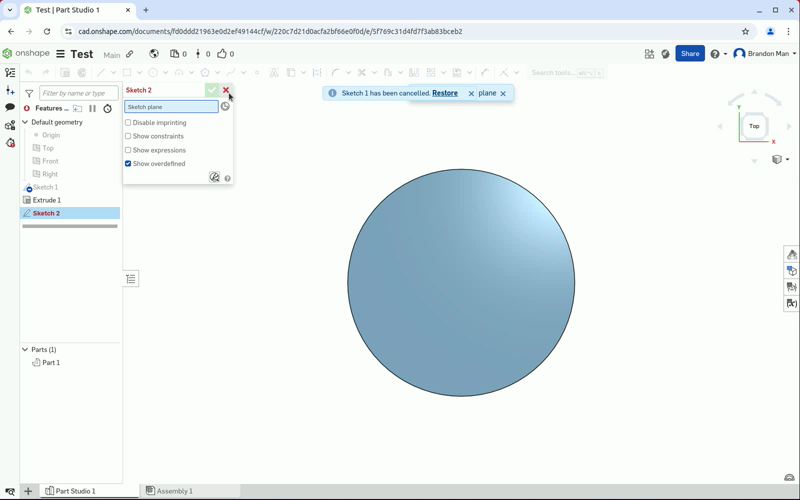
mouse_move(73, 150)
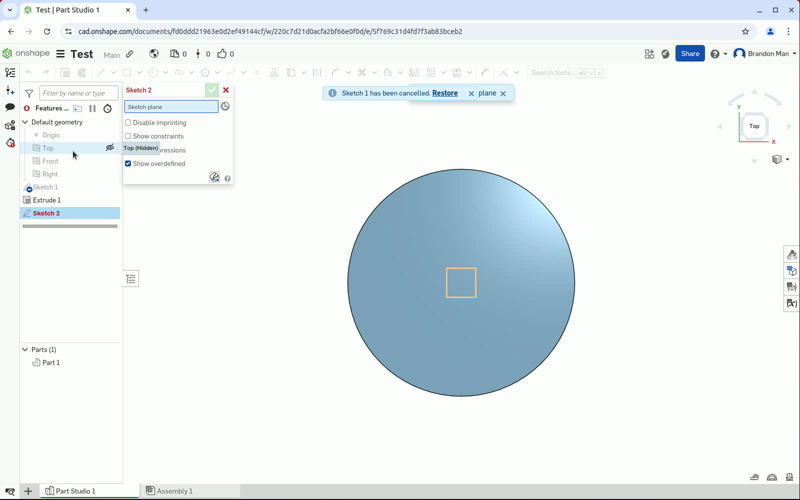
click(73, 150)
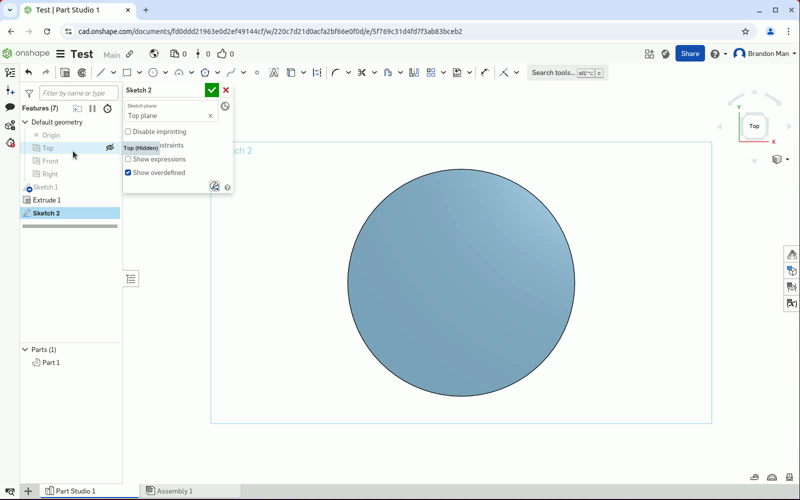
mouse_move(73, 352)
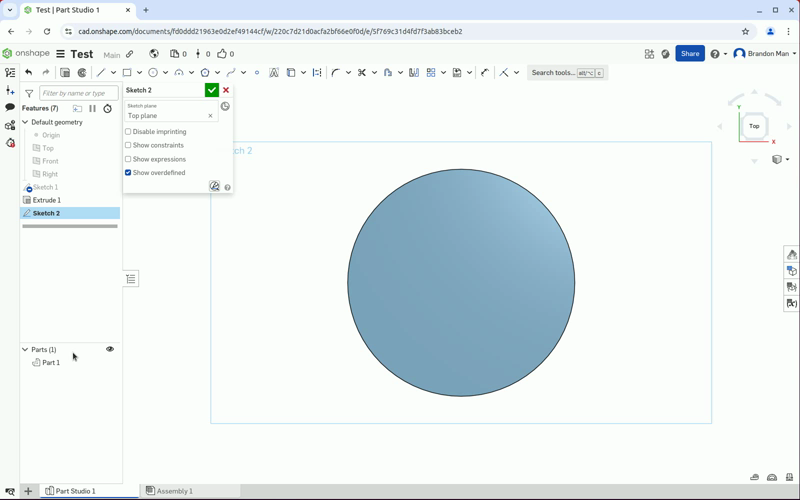
key(y)
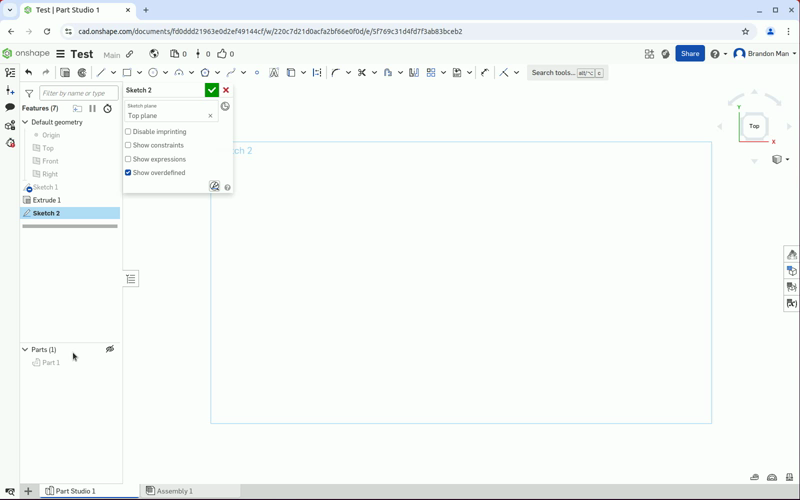
key(c)
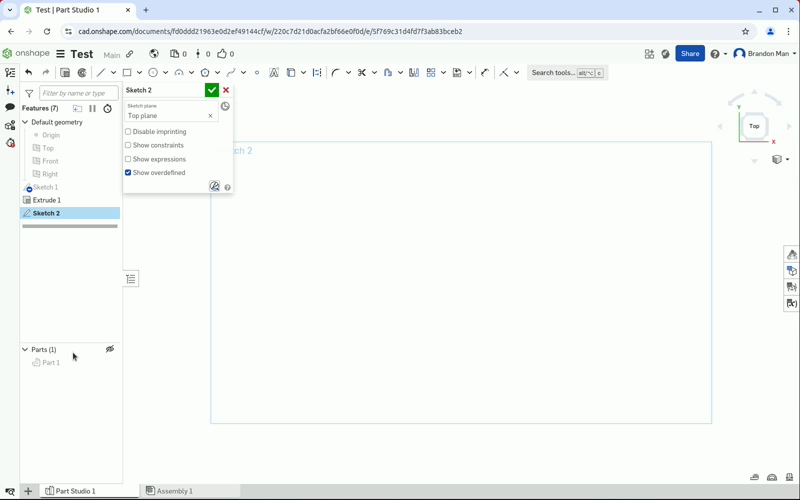
key_down(shift)
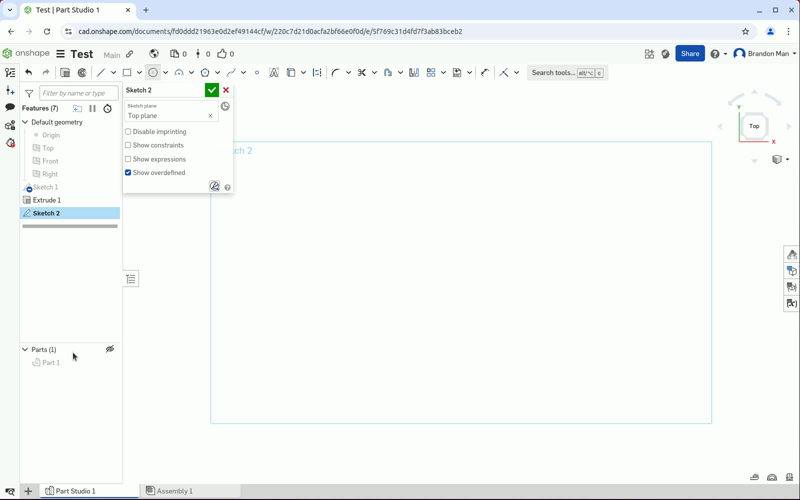
mouse_move(460, 282)
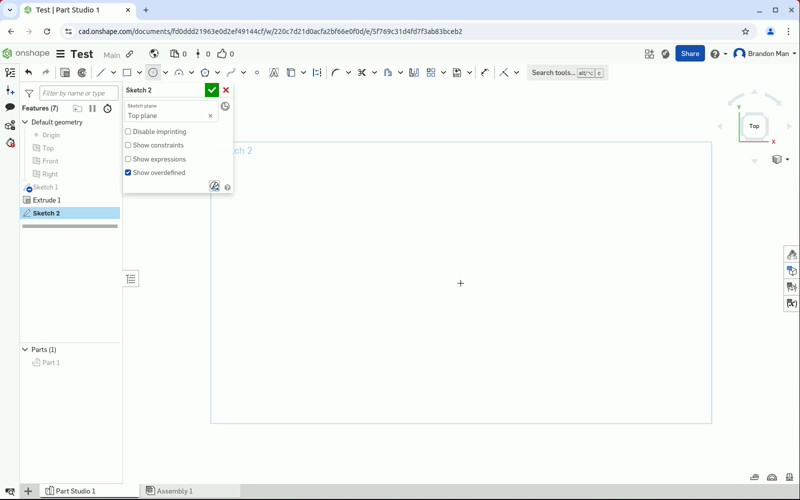
click(460, 282)
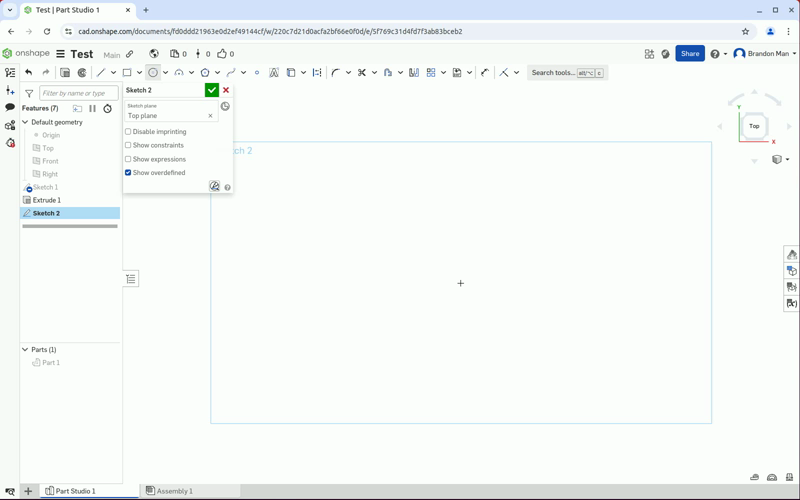
key_up(shift)
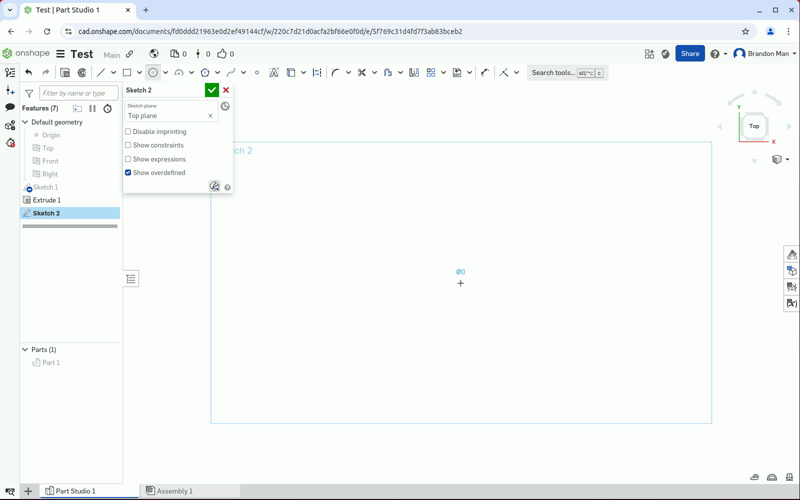
mouse_move(560, 282)
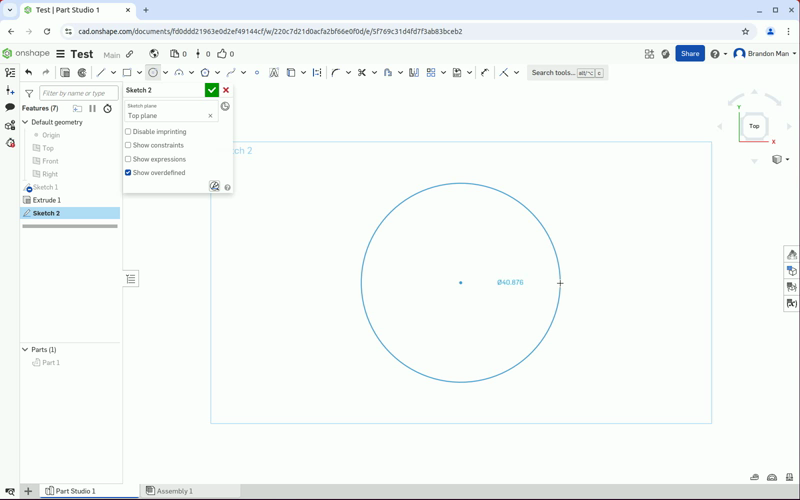
click(560, 282)
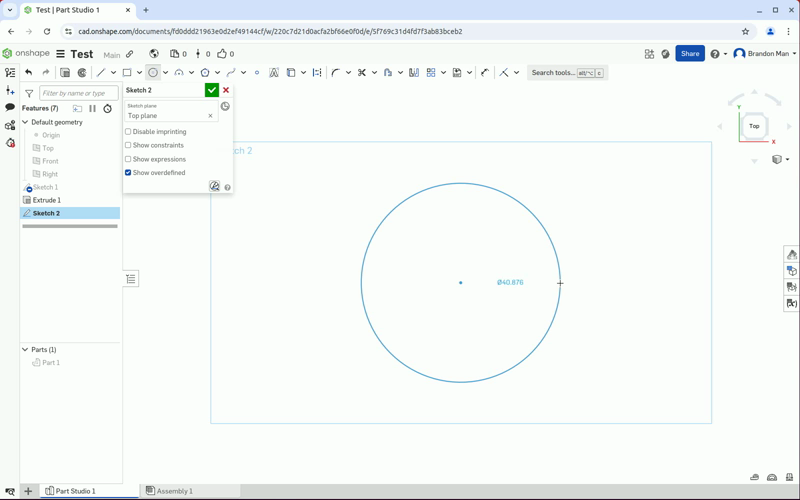
key(esc)
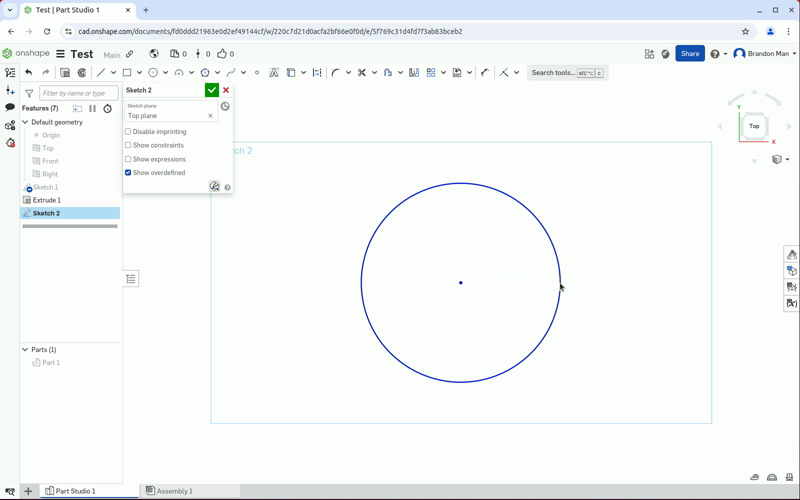
mouse_move(471, 210)
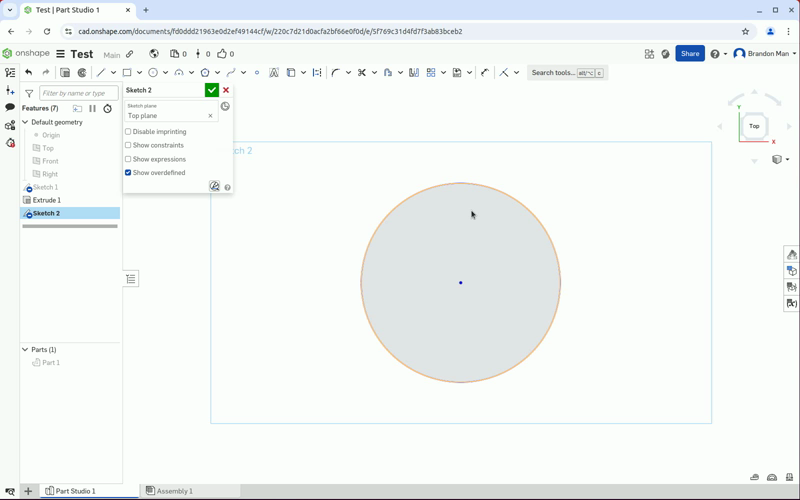
click(471, 210)
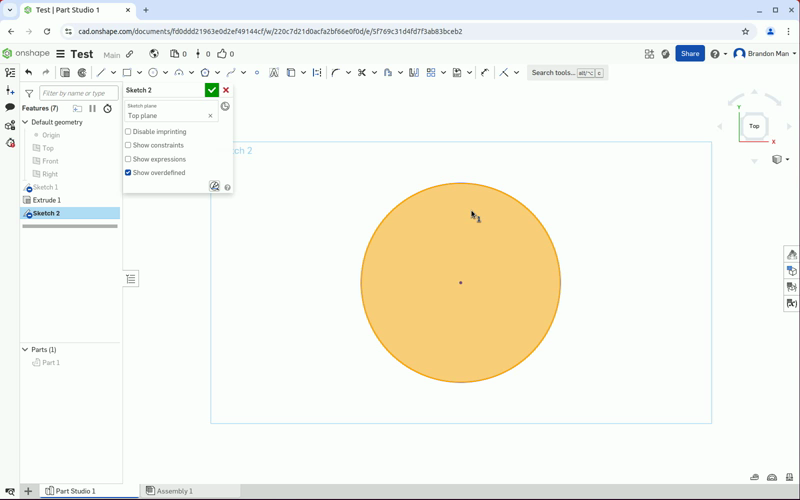
mouse_move(73, 352)
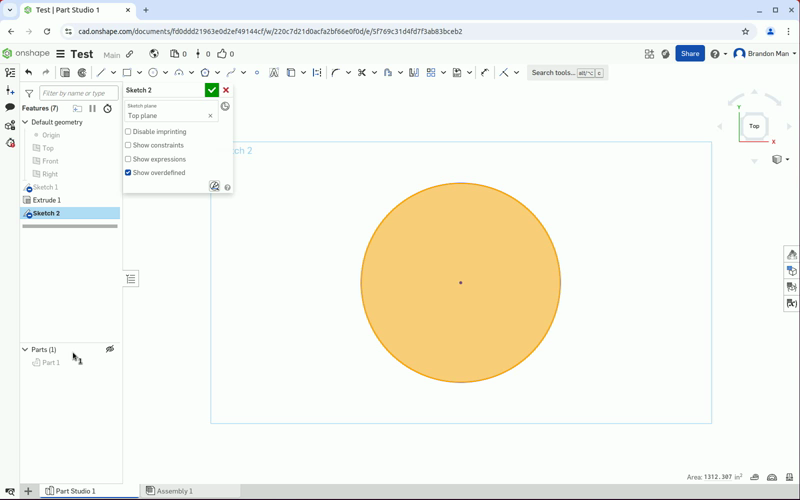
key(shift+y)
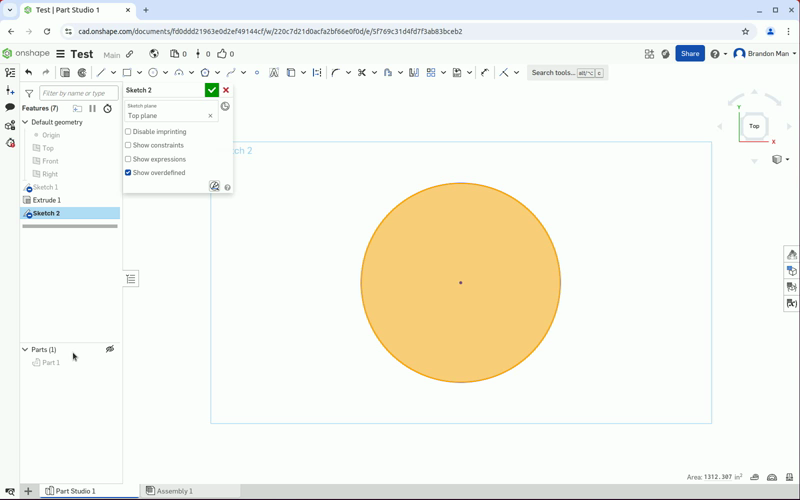
key(shift+e)
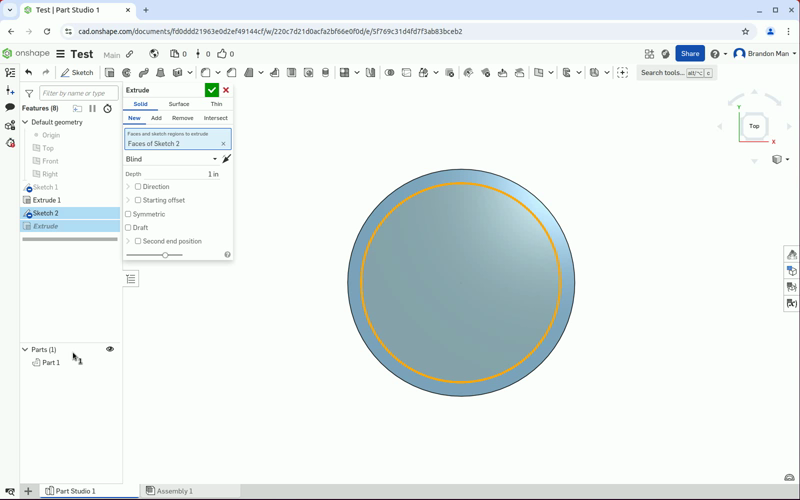
mouse_move(143, 106)
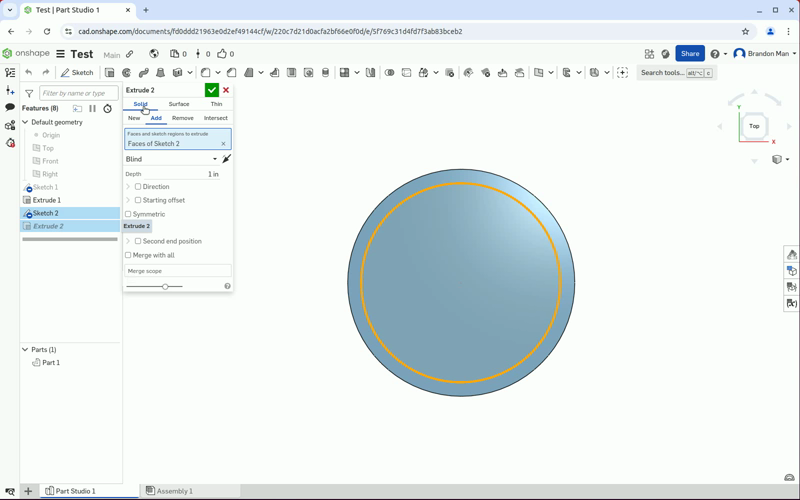
click(143, 106)
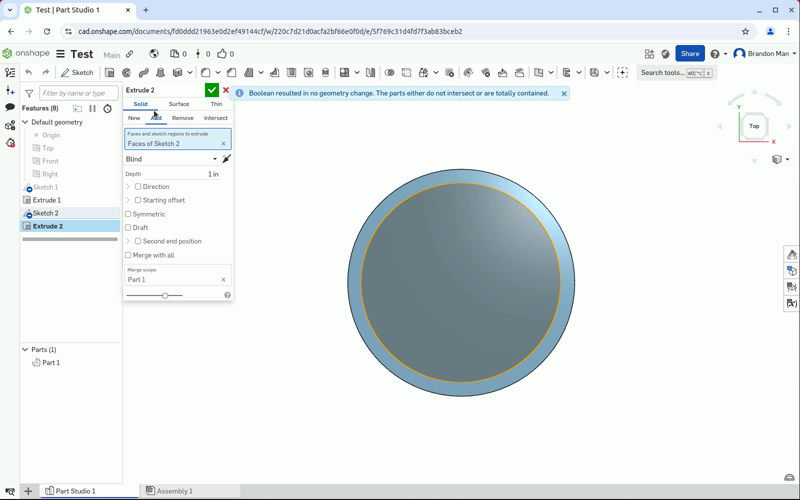
mouse_move(186, 120)
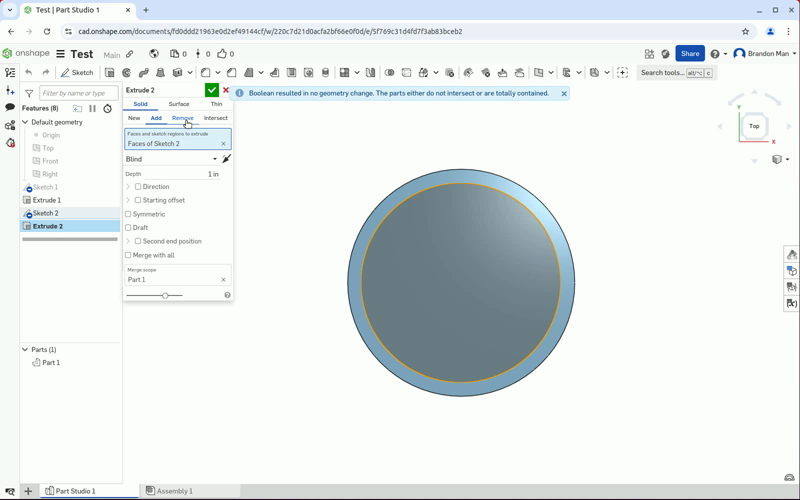
click(186, 120)
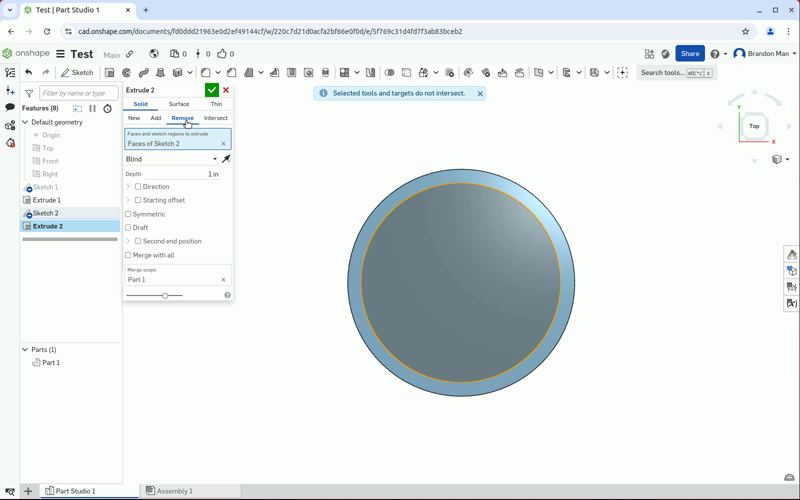
key(tab, 4)
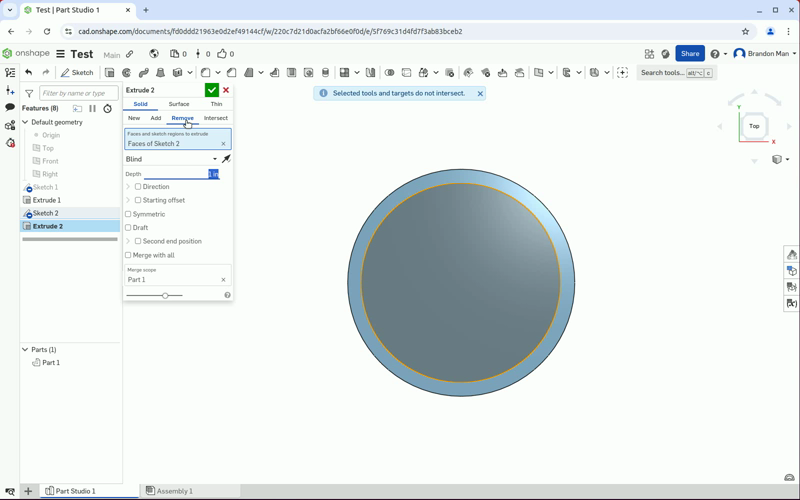
text(-1.685)
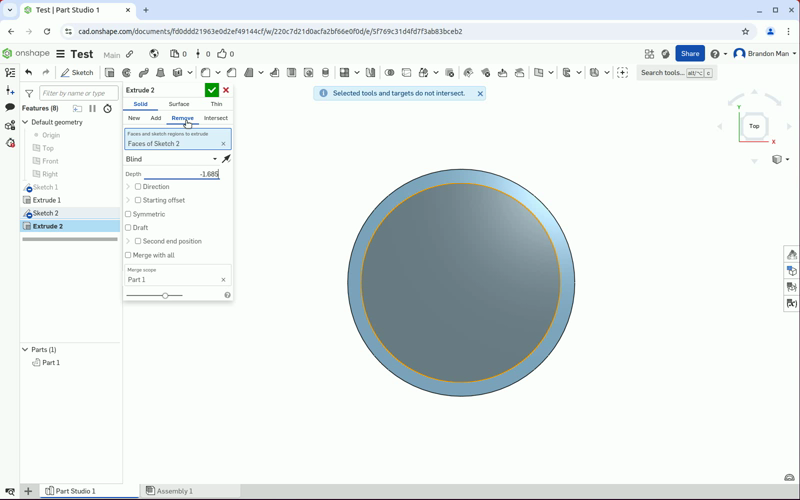
key(tab, 6)
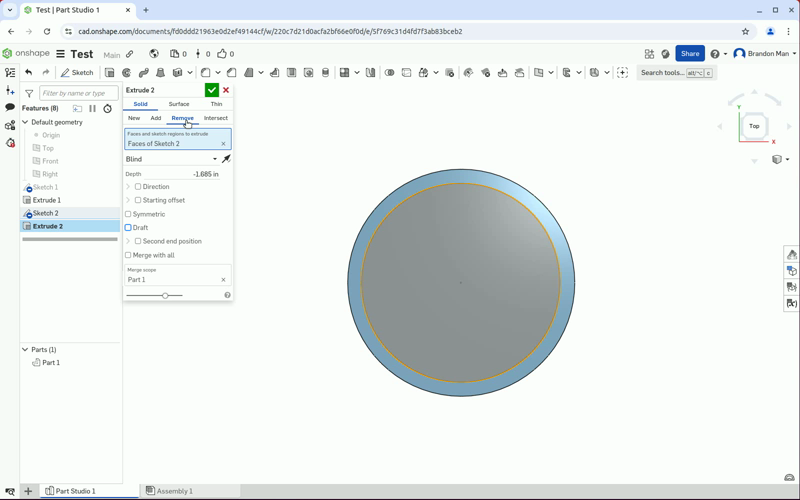
key(space)
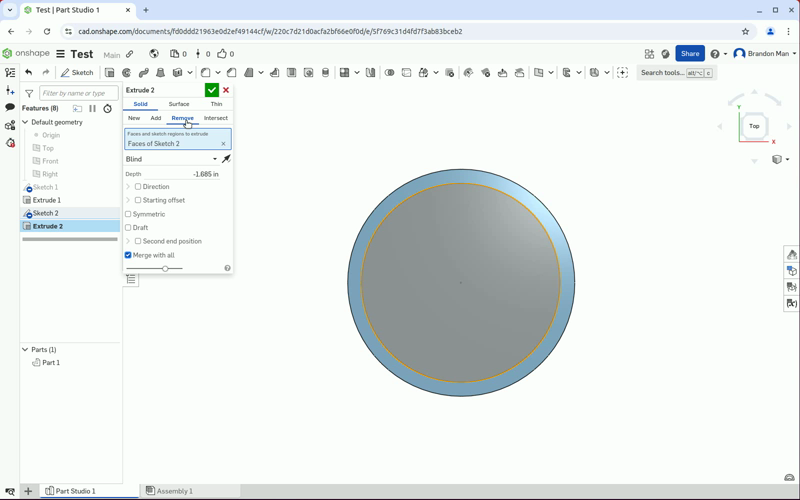
key(enter)
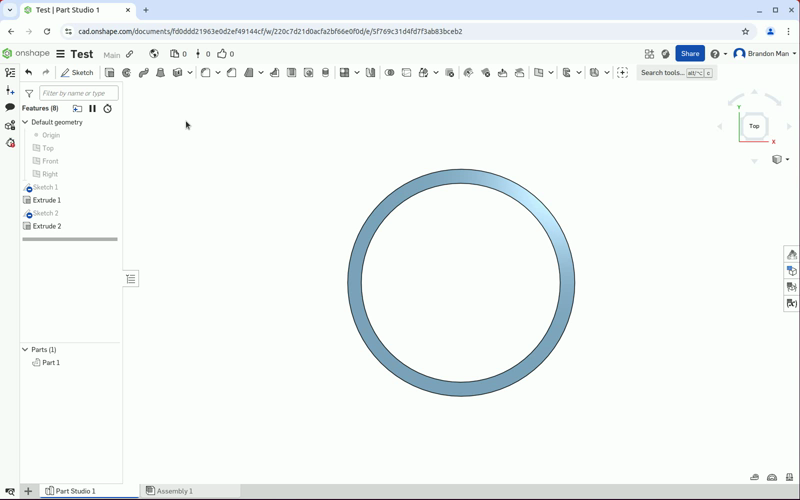
key(shift+h)
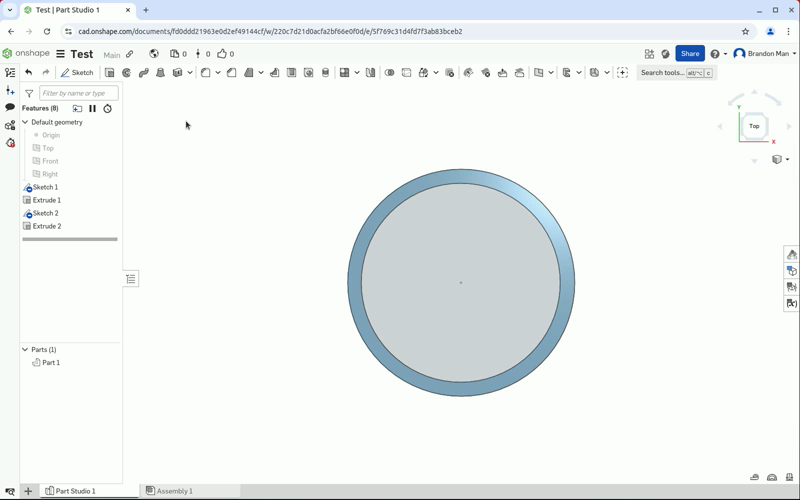
key(shift+h)
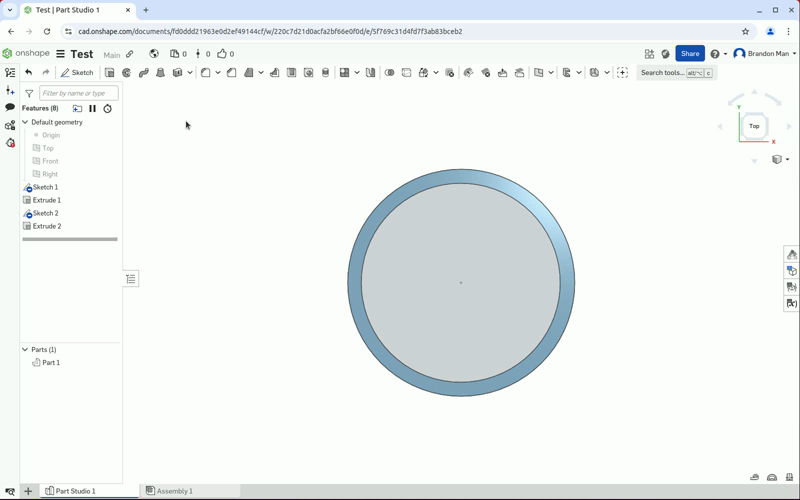
key(shift+7)
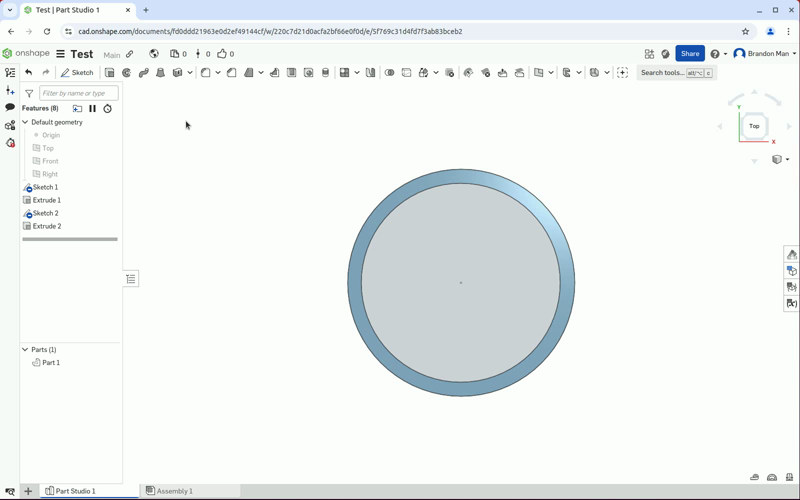
key(up, 3)
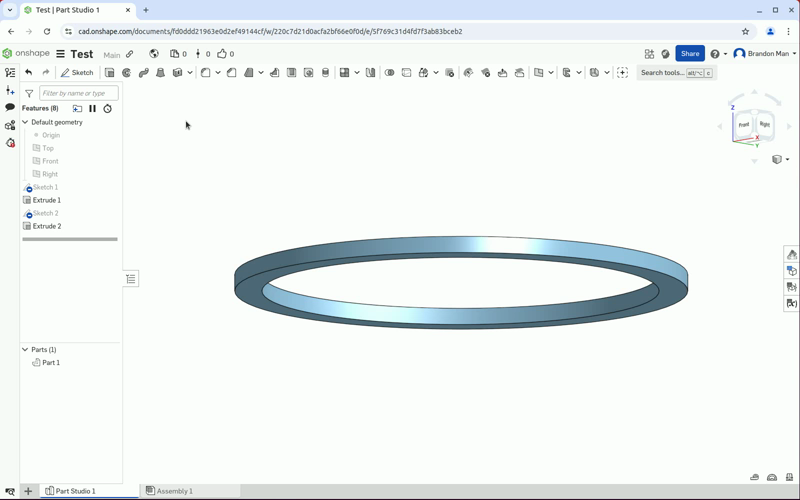
key(left, 3)
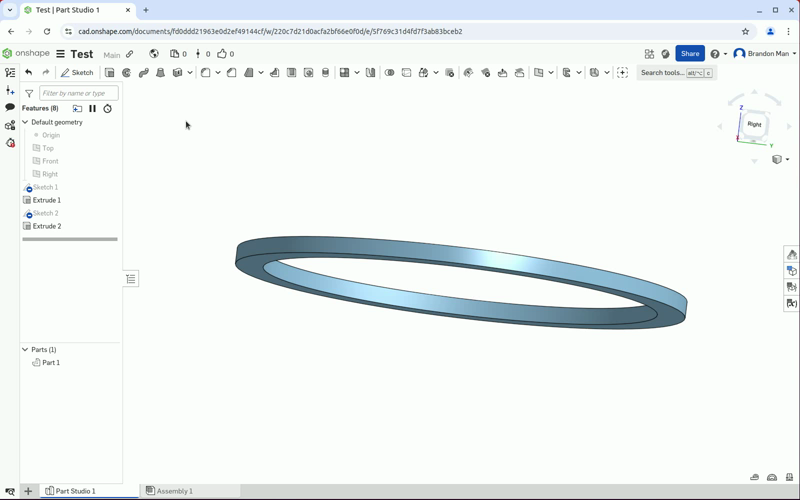
key(right, 3)
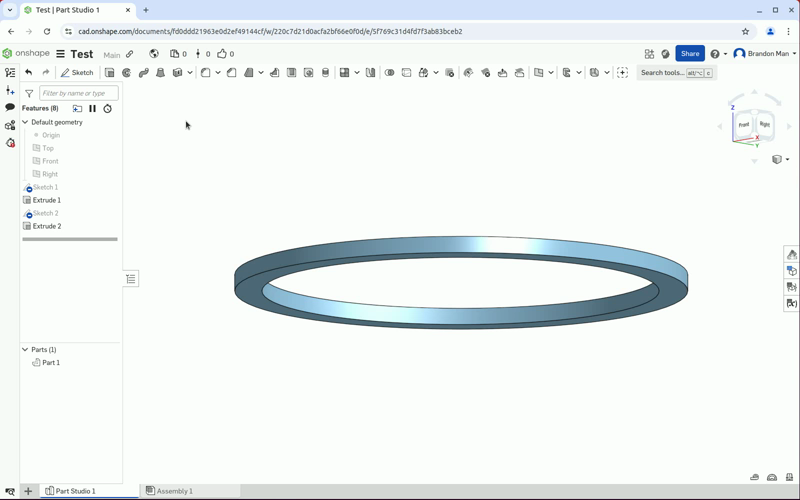
key(down, 3)
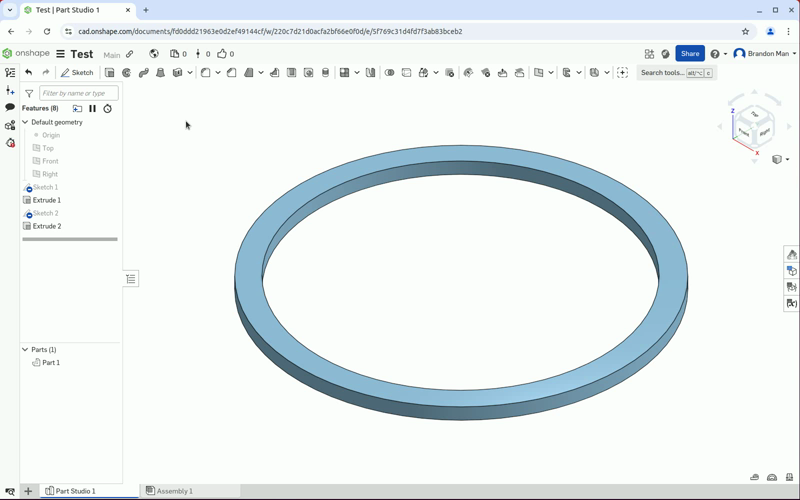
mouse_move(73, 189)
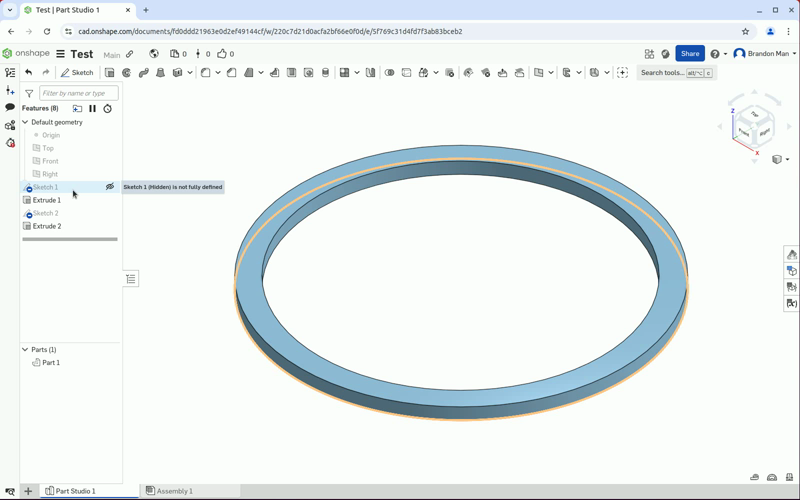
click(73, 189)